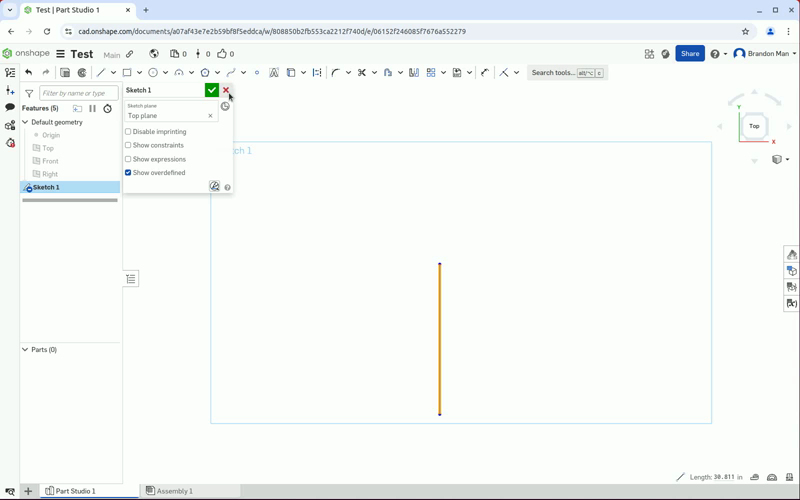
key(shift+h)
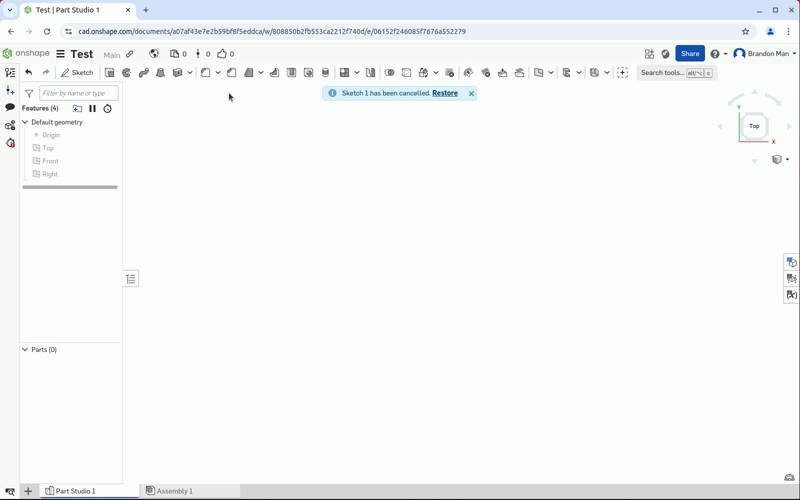
mouse_move(73, 352)
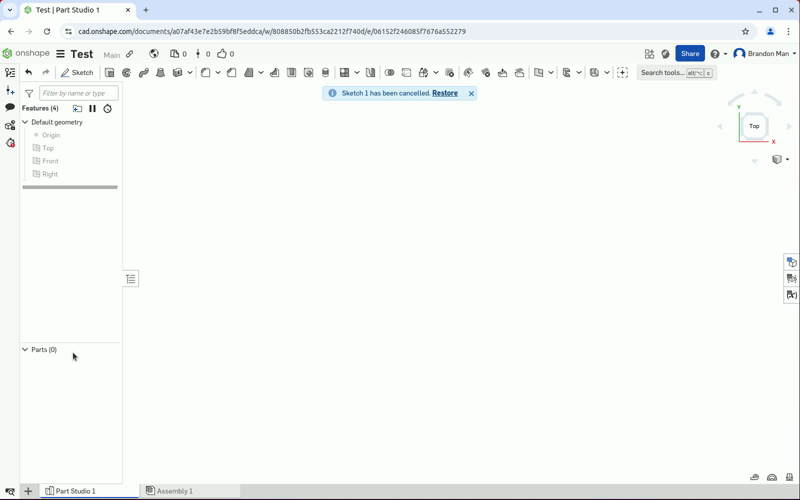
key(y)
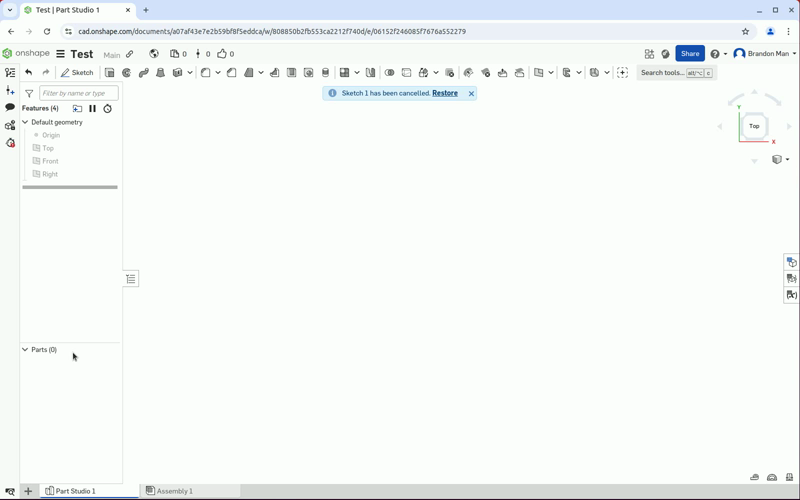
key(shift+p)
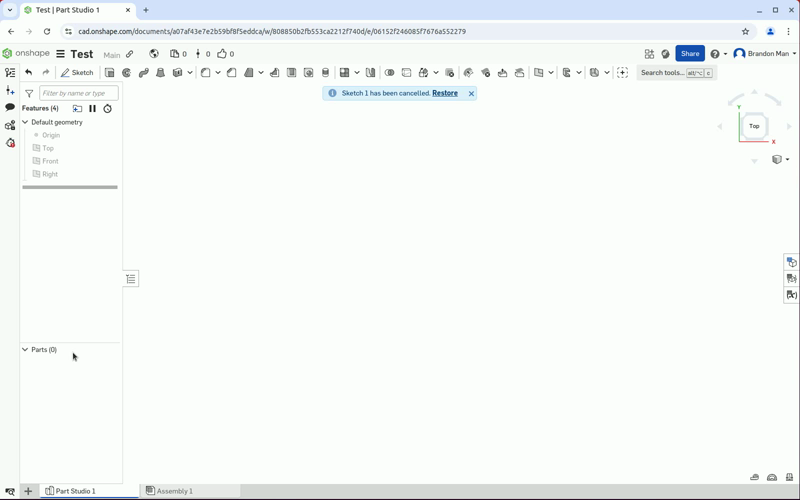
key(space)
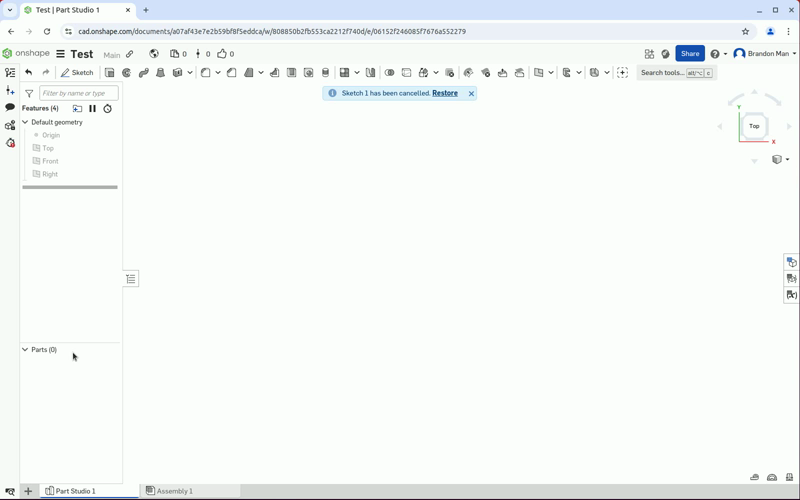
key_down(shift)
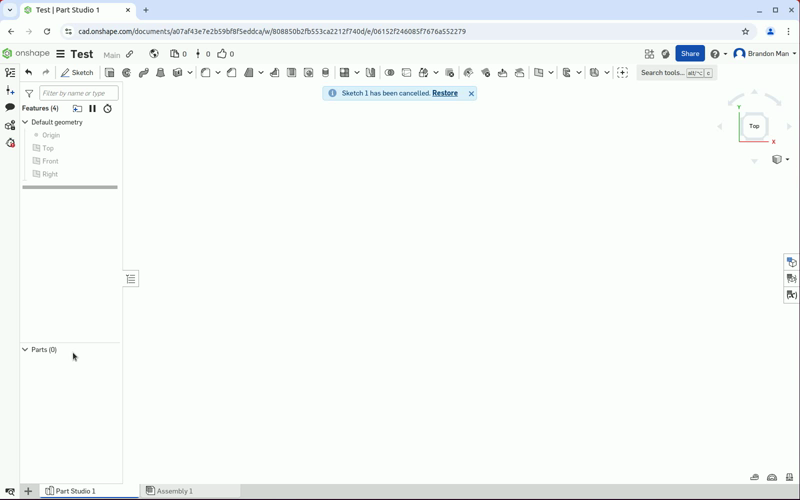
key(up)
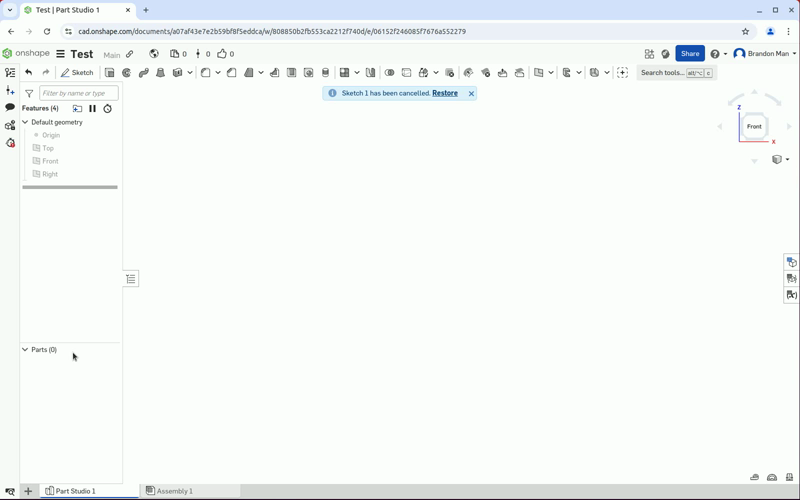
key_up(shift)
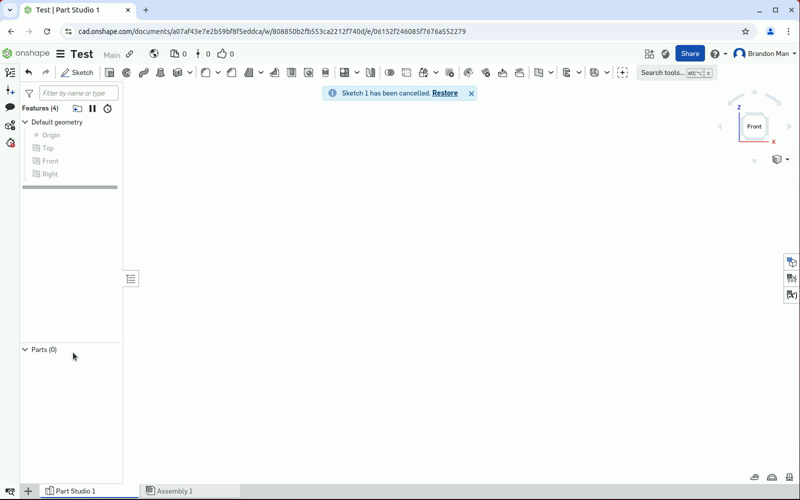
mouse_move(73, 352)
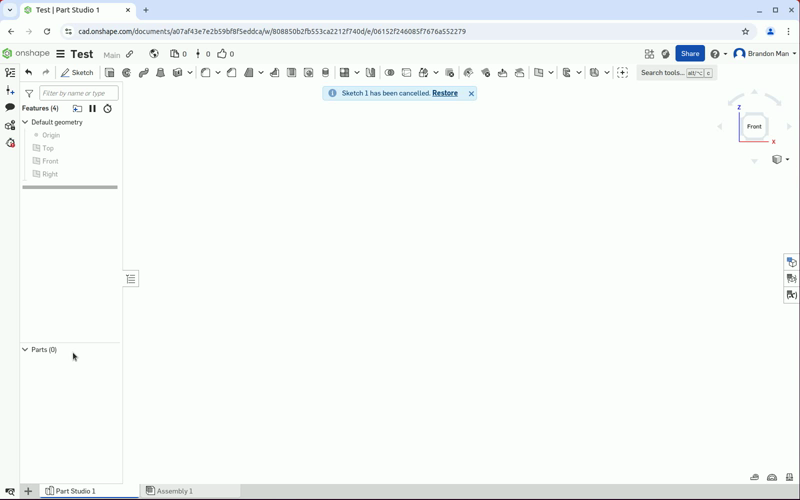
key(shift+y)
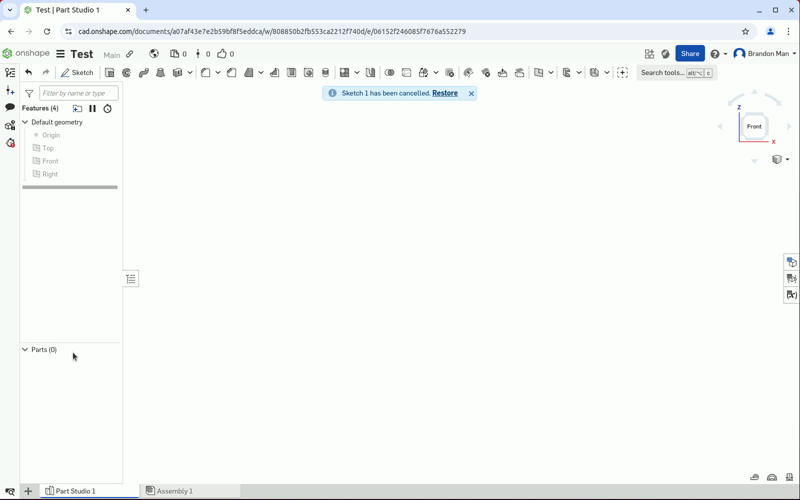
key(shift+s)
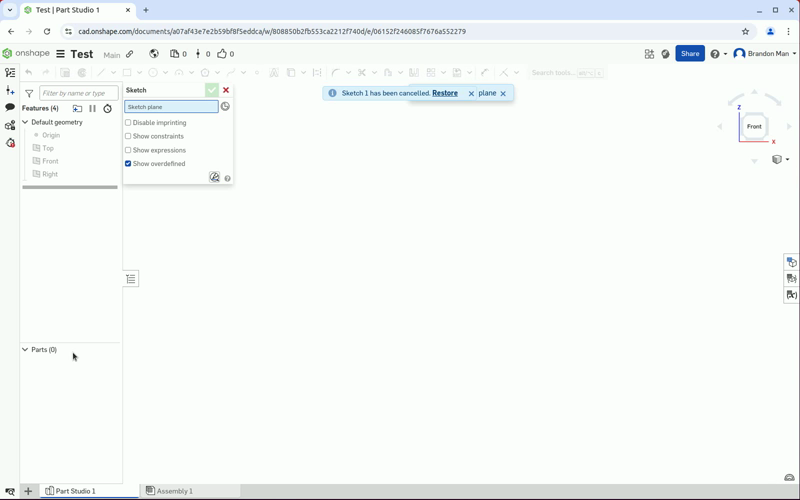
mouse_move(73, 163)
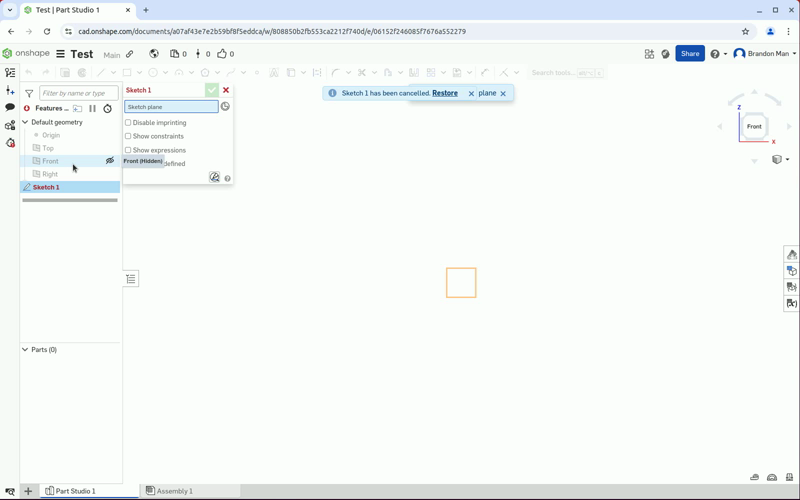
click(73, 163)
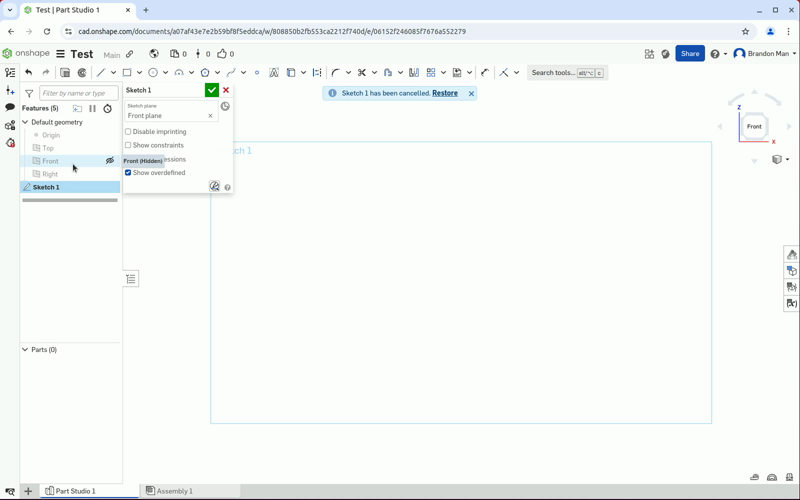
mouse_move(73, 352)
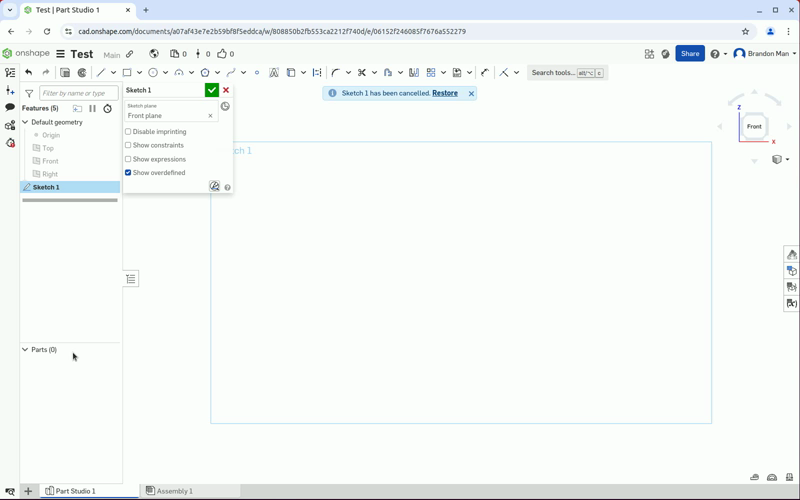
key(y)
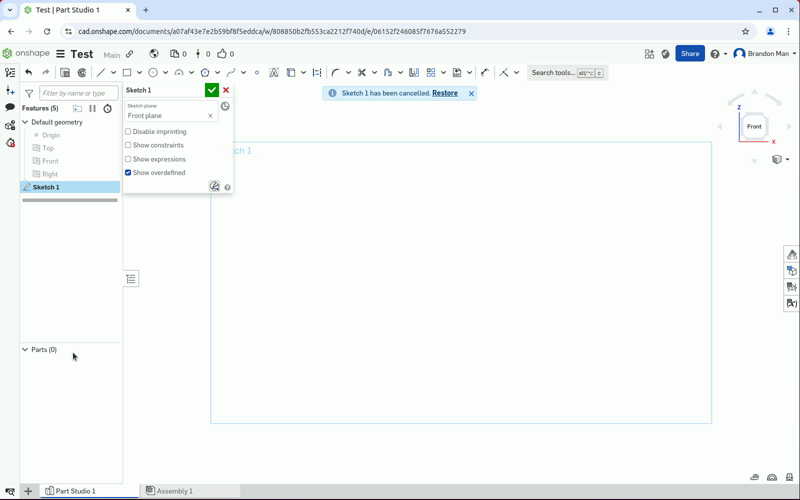
key(c)
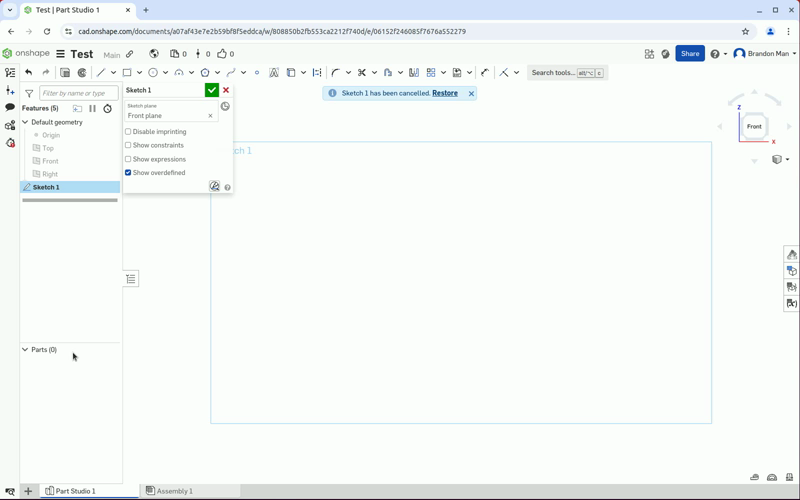
key_down(shift)
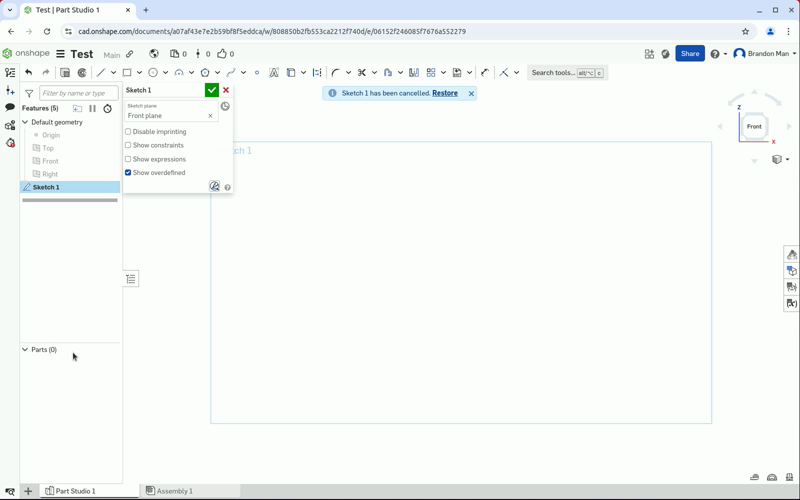
mouse_move(460, 287)
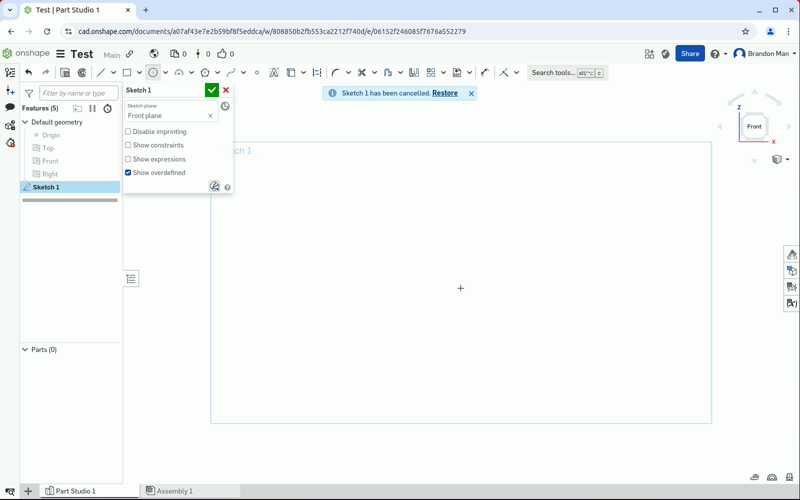
click(460, 287)
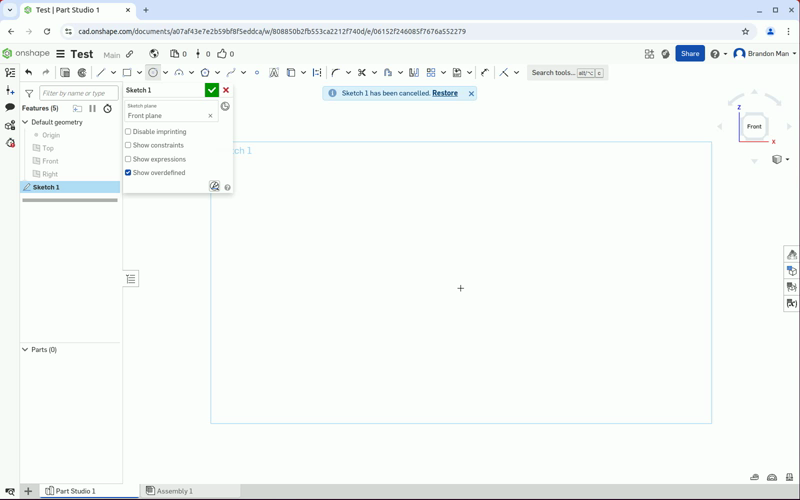
key_up(shift)
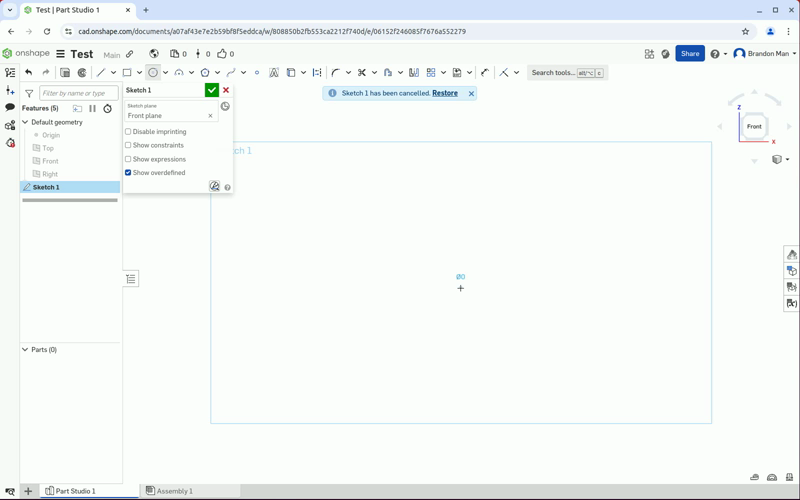
mouse_move(568, 287)
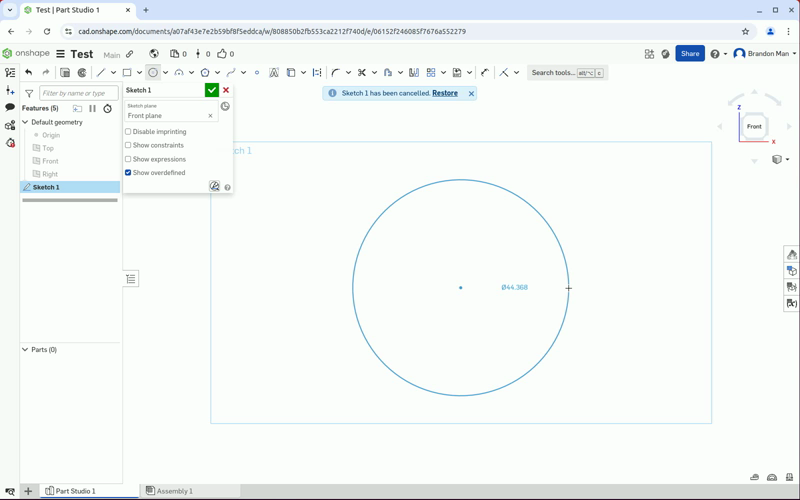
click(568, 287)
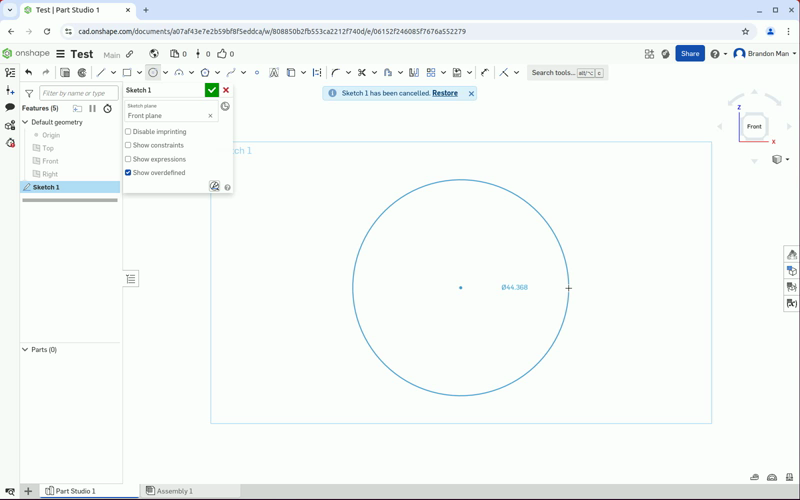
key(esc)
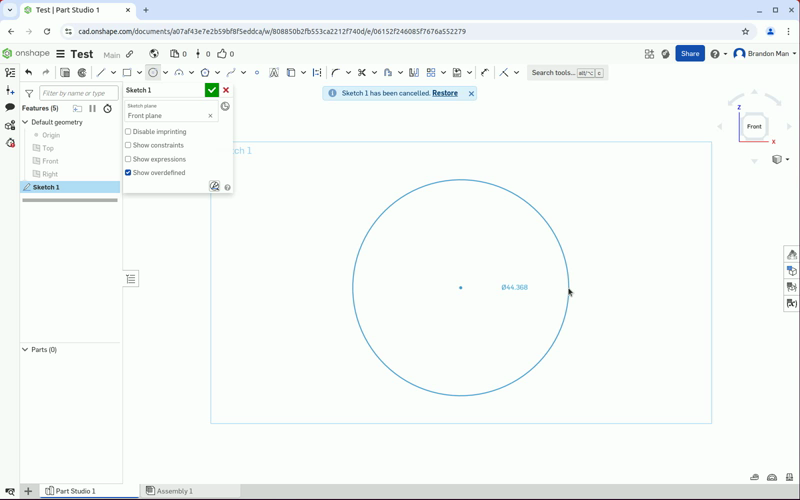
key(c)
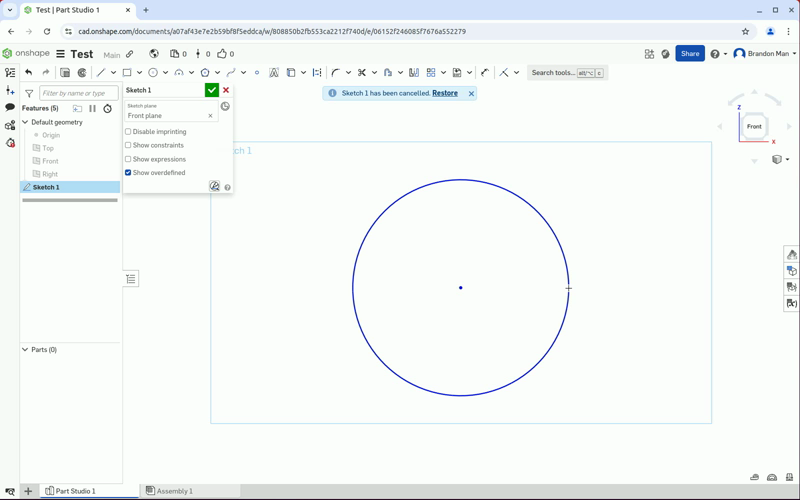
key_down(shift)
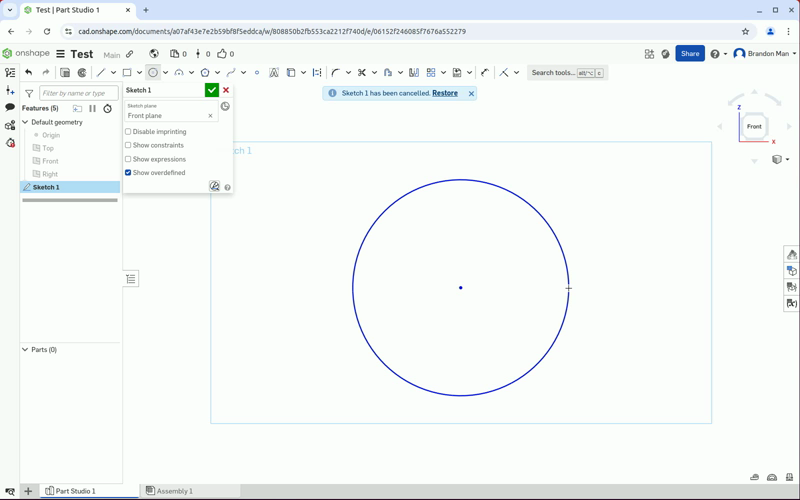
mouse_move(460, 283)
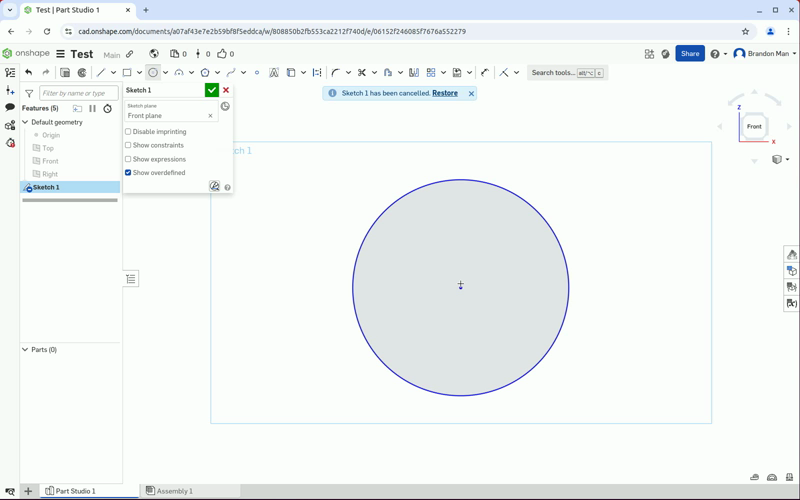
click(460, 283)
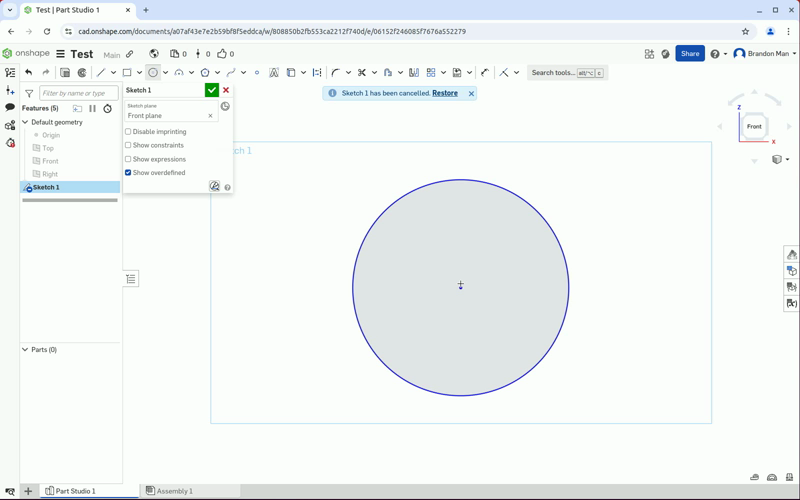
key_up(shift)
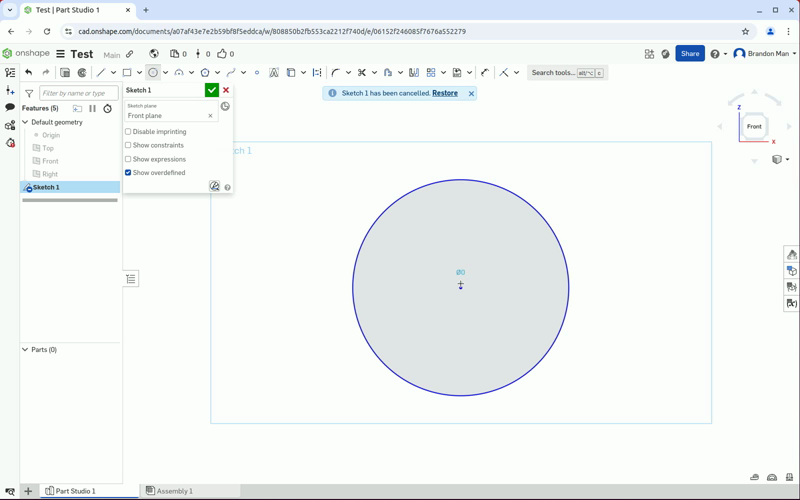
mouse_move(541, 283)
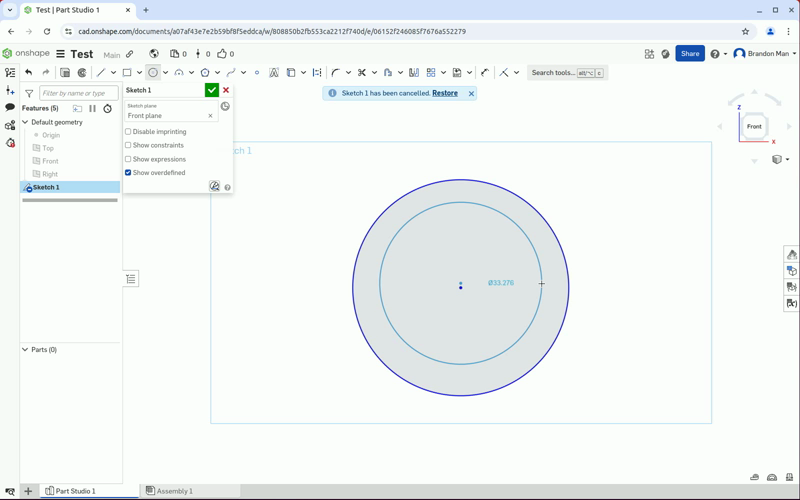
click(541, 283)
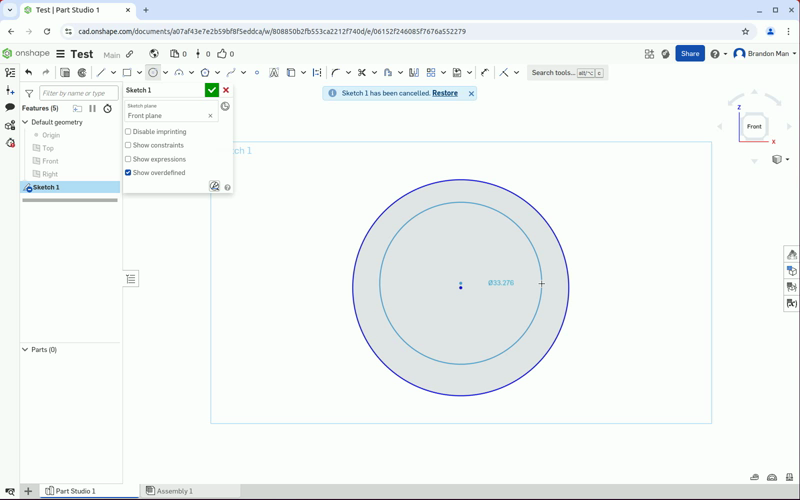
key(esc)
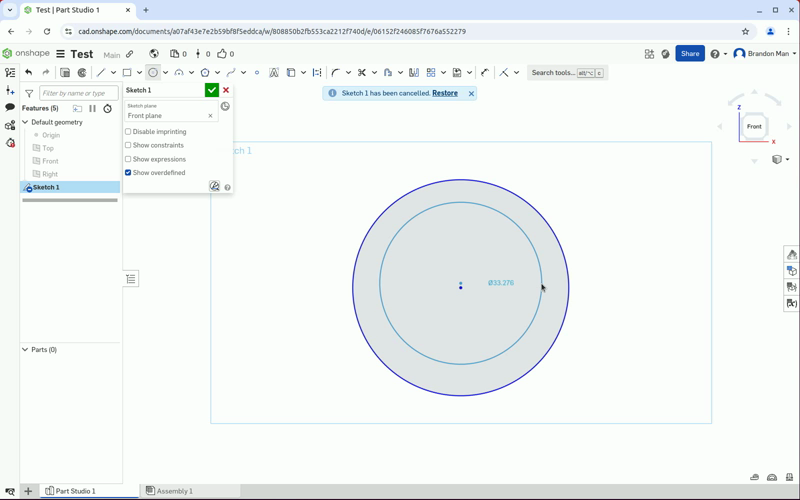
mouse_move(556, 282)
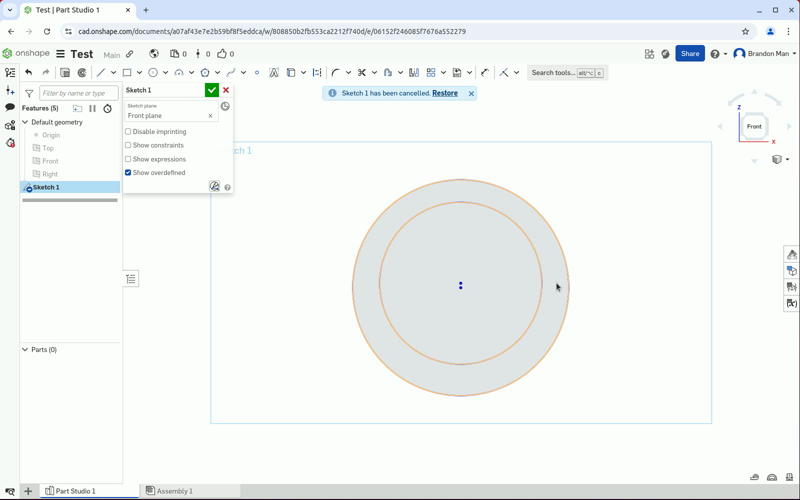
click(556, 282)
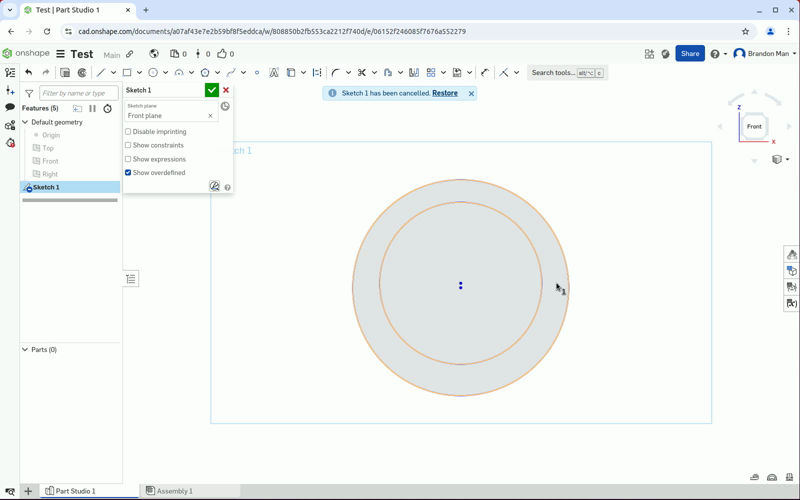
mouse_move(73, 352)
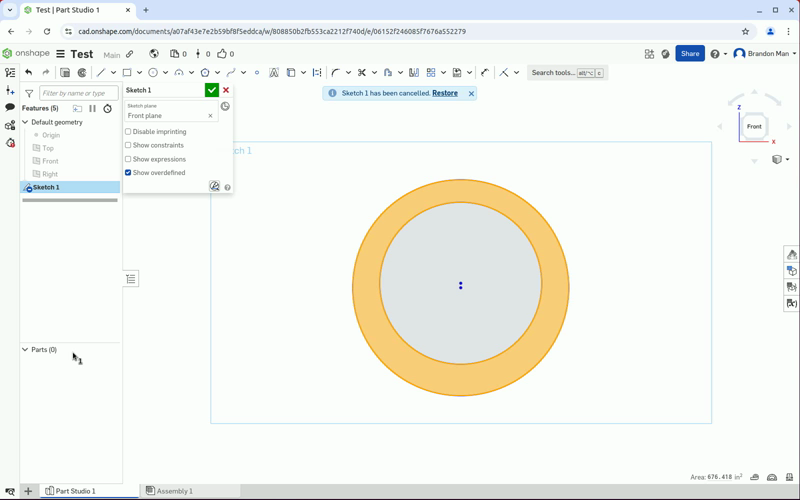
key(shift+y)
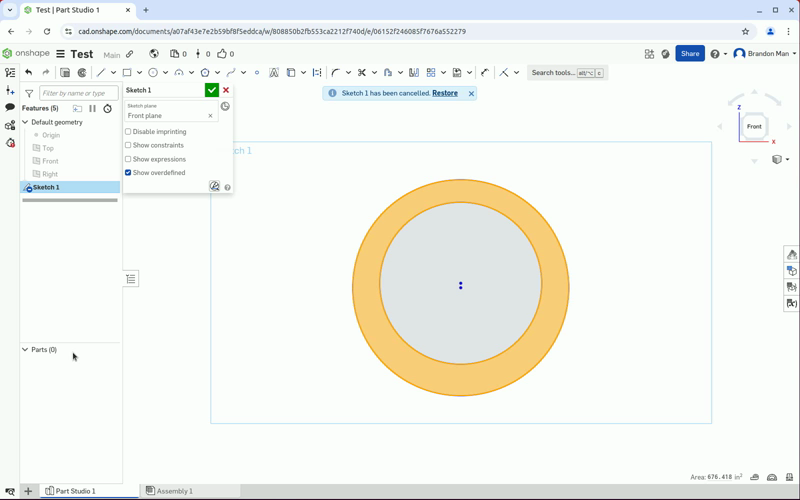
key(shift+e)
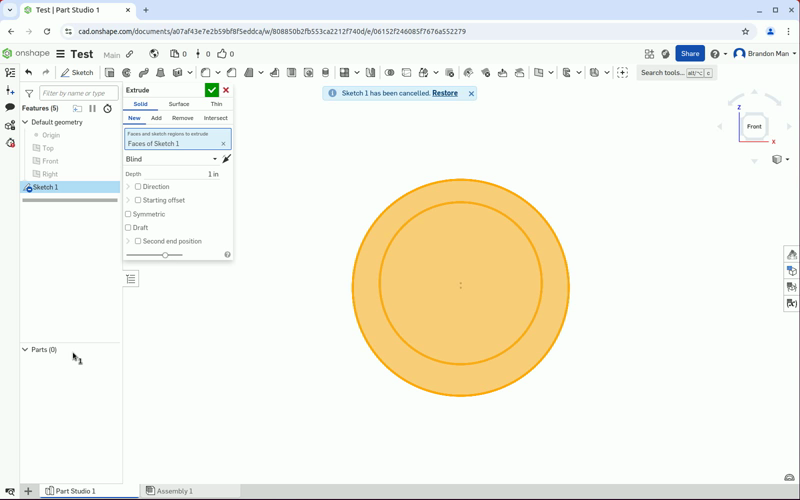
mouse_move(143, 106)
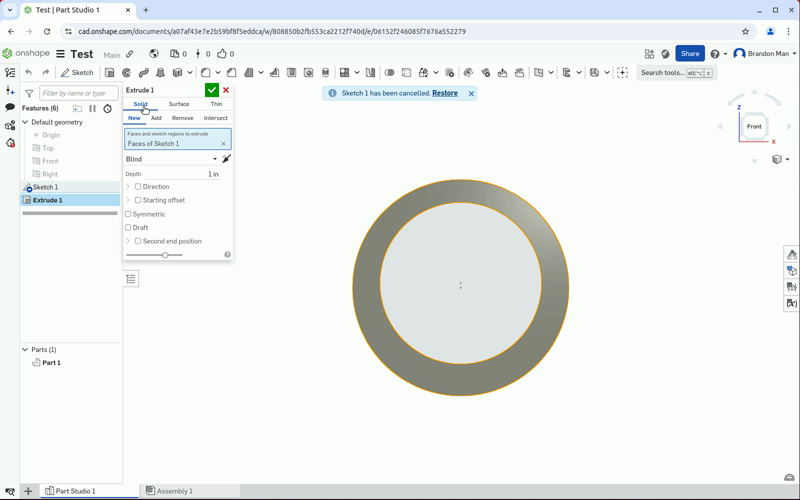
click(143, 106)
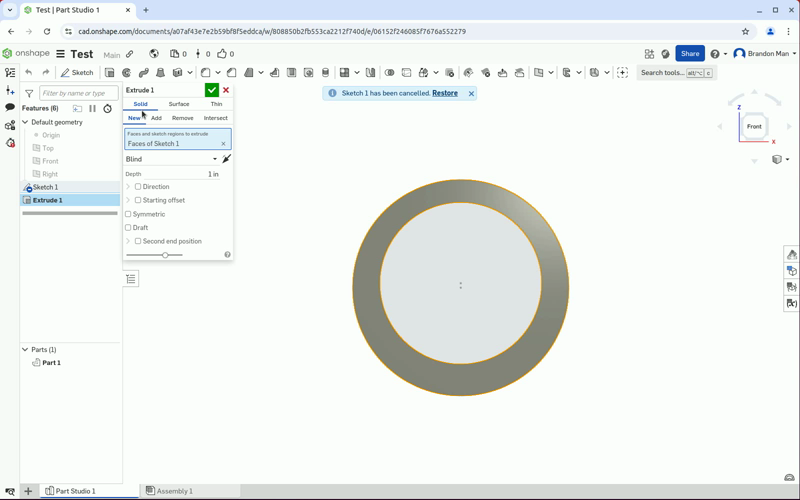
mouse_move(137, 120)
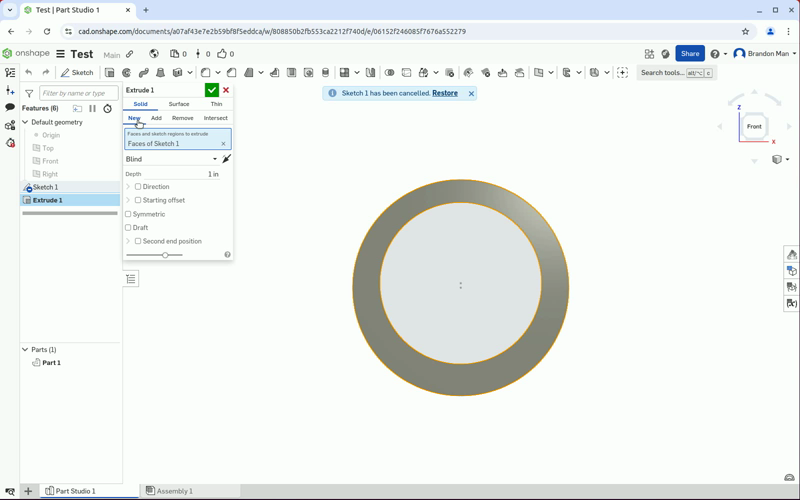
click(137, 120)
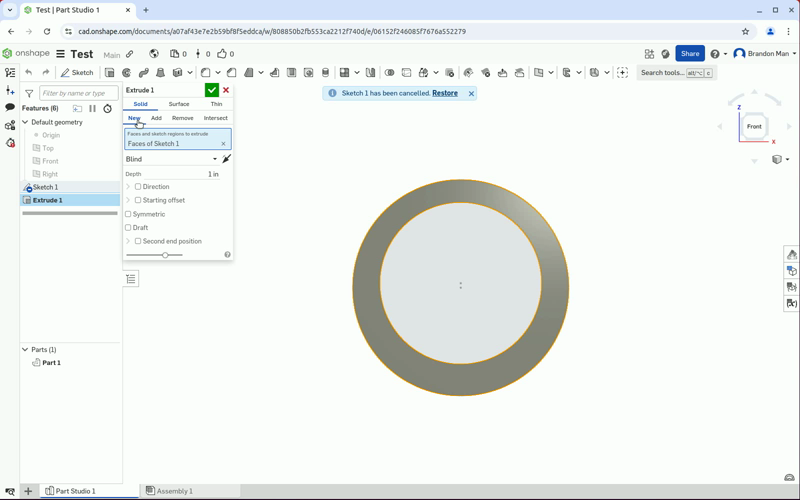
key(tab, 4)
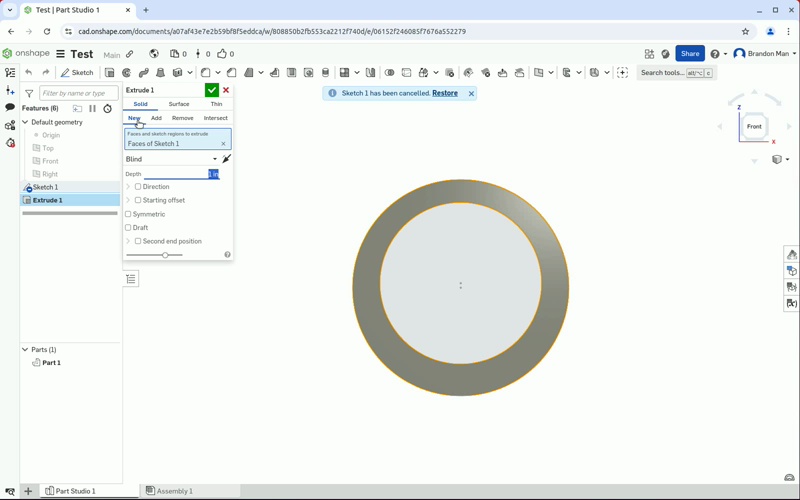
text(22.145)
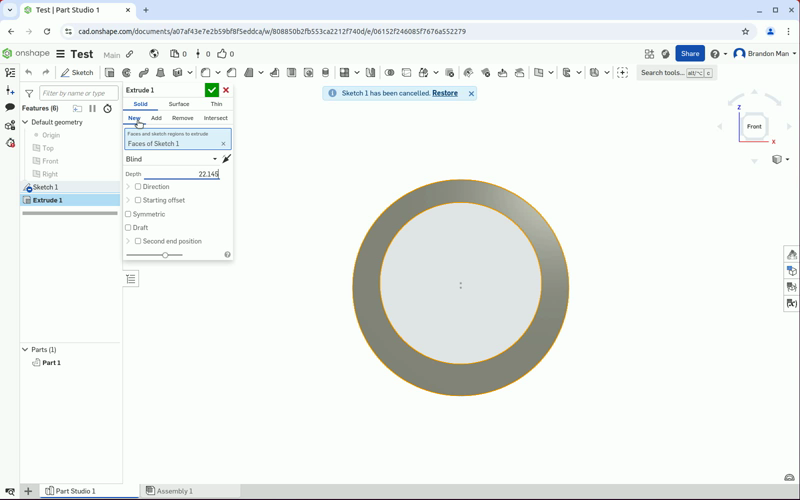
key(enter)
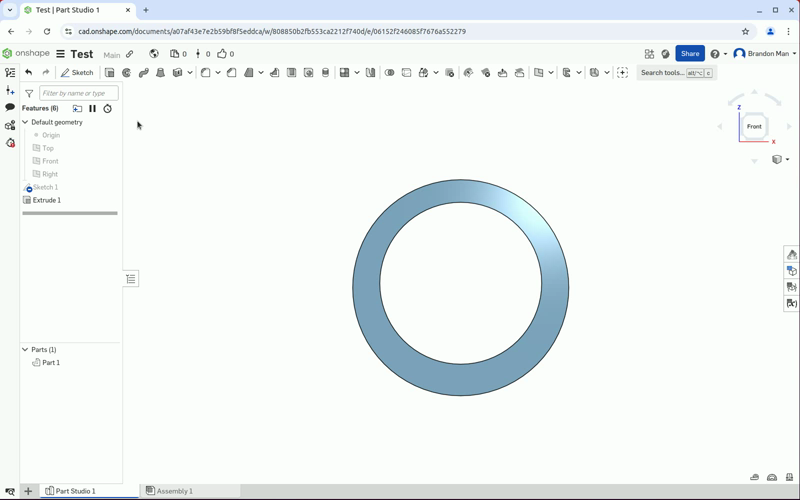
key(shift+h)
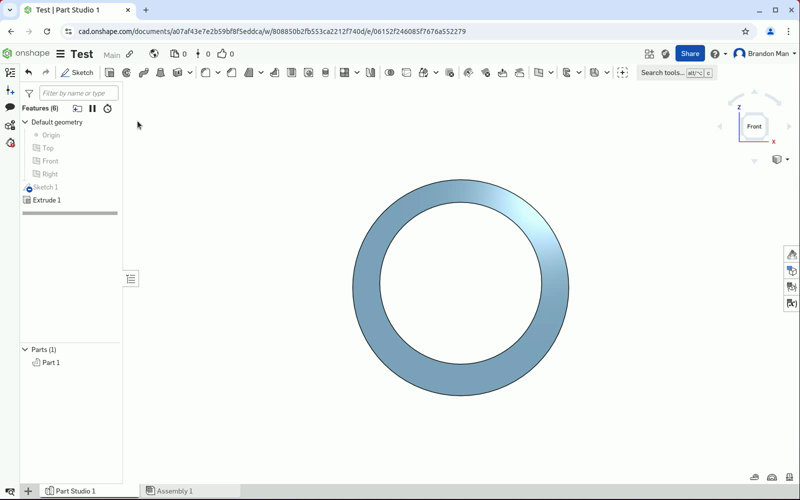
key(shift+h)
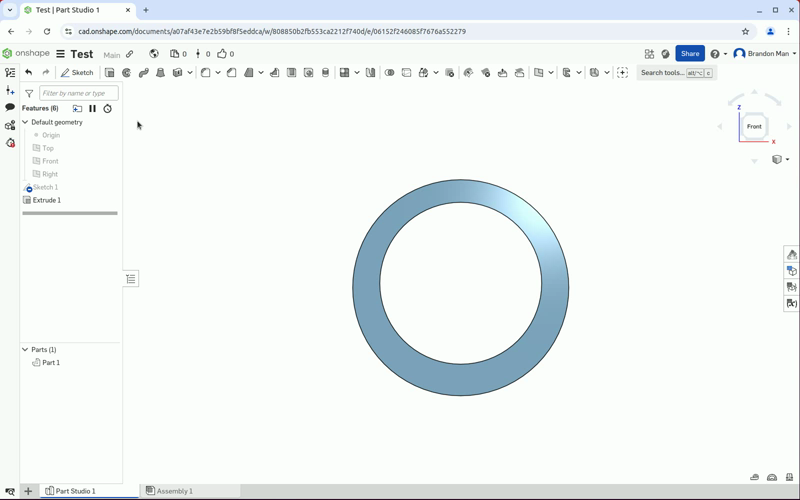
mouse_move(73, 189)
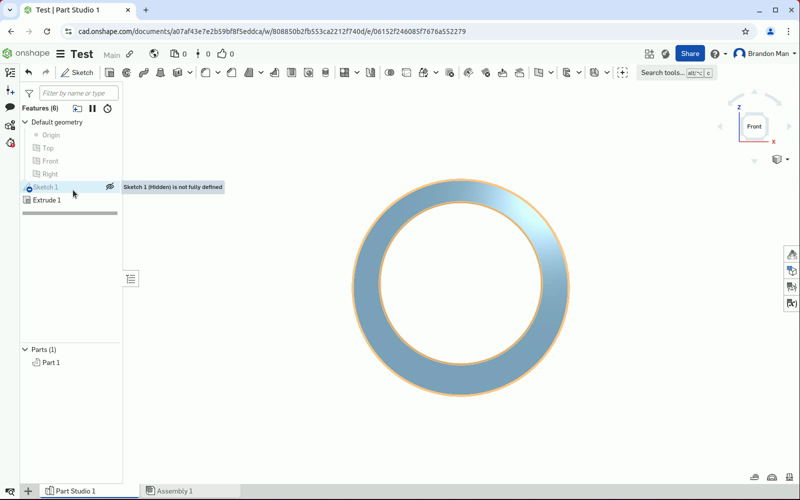
click(73, 189)
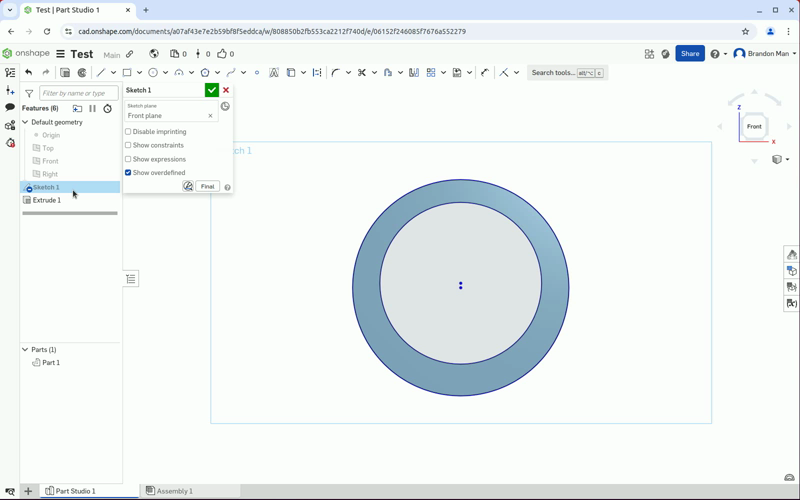
mouse_move(229, 92)
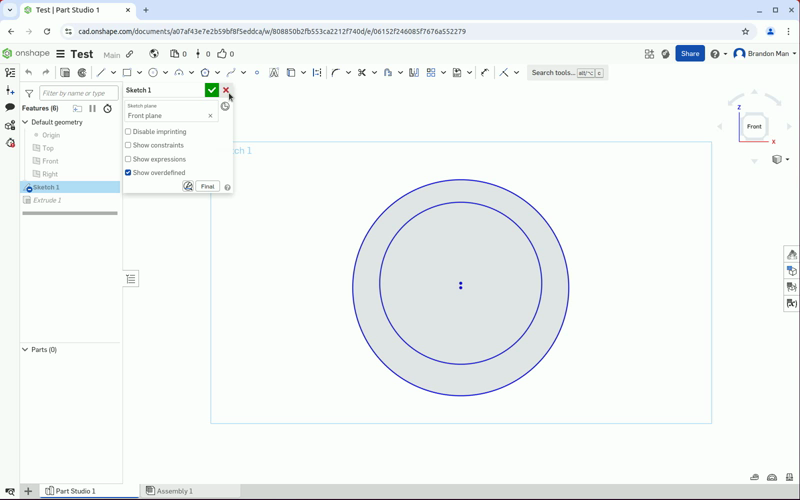
click(229, 92)
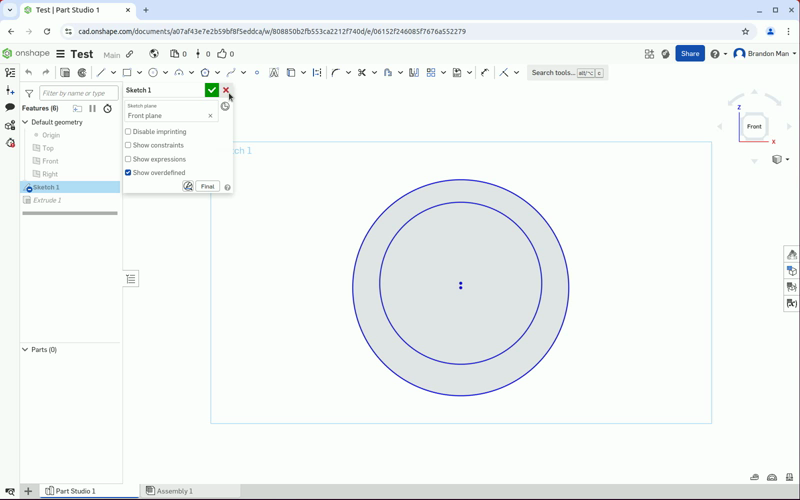
key(shift+s)
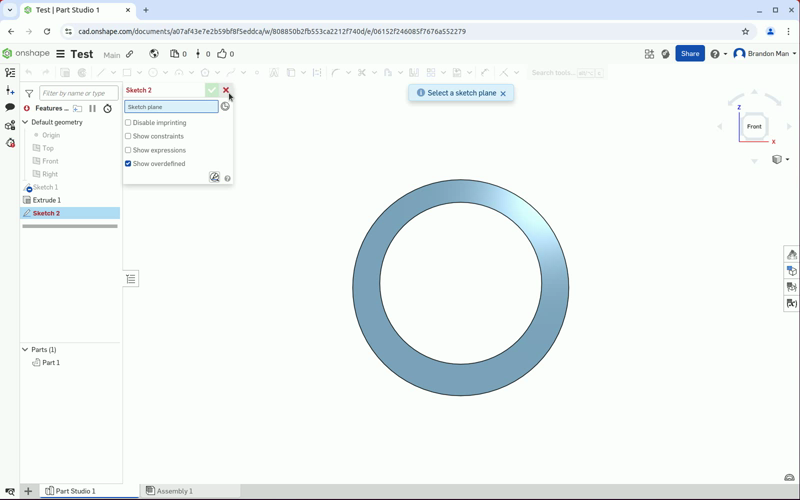
mouse_move(73, 163)
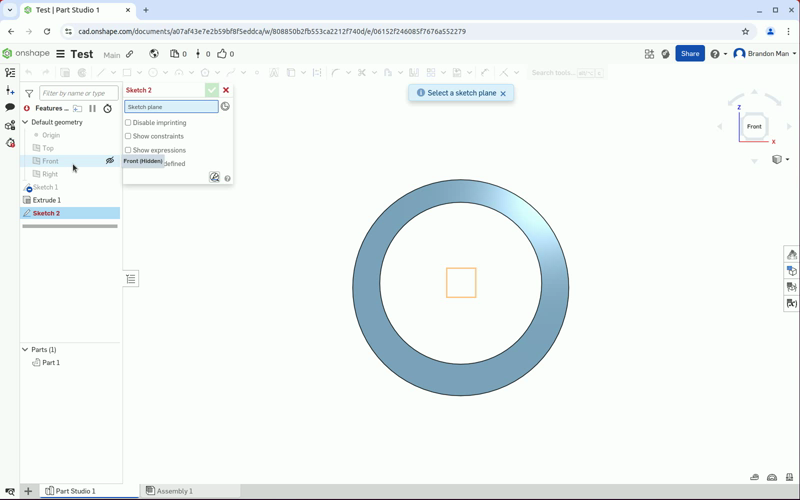
click(73, 163)
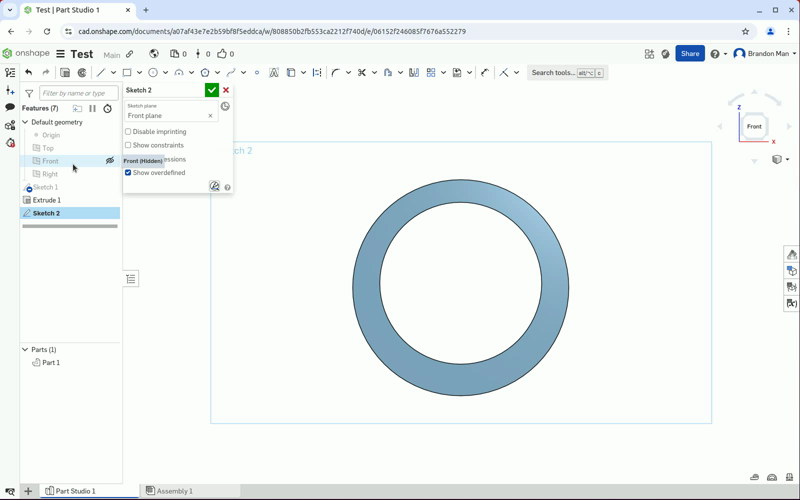
mouse_move(73, 352)
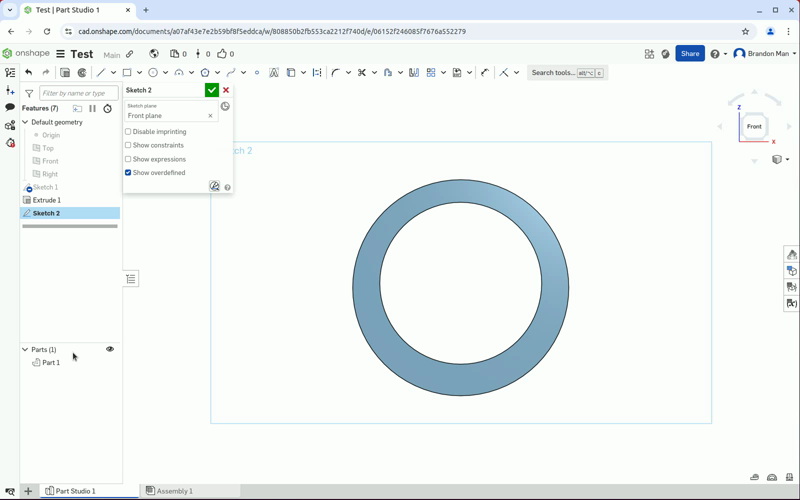
key(y)
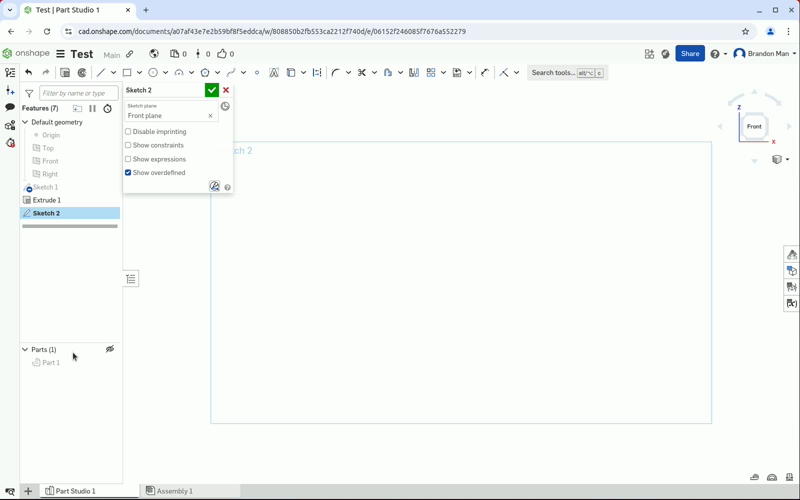
key(c)
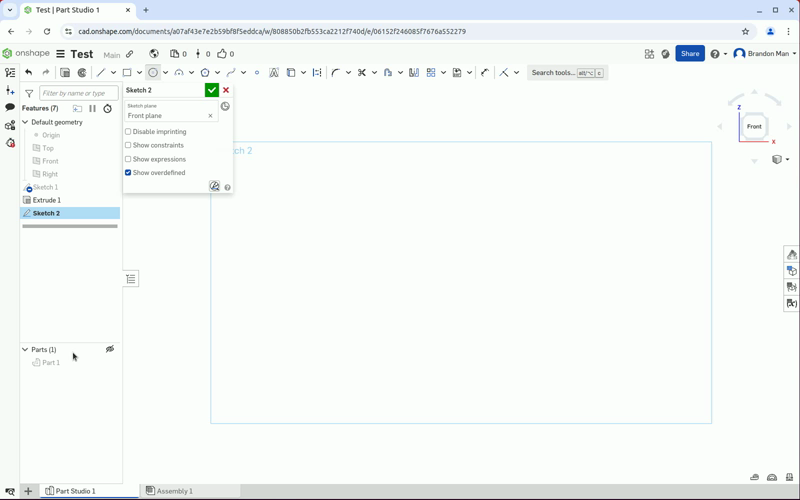
key_down(shift)
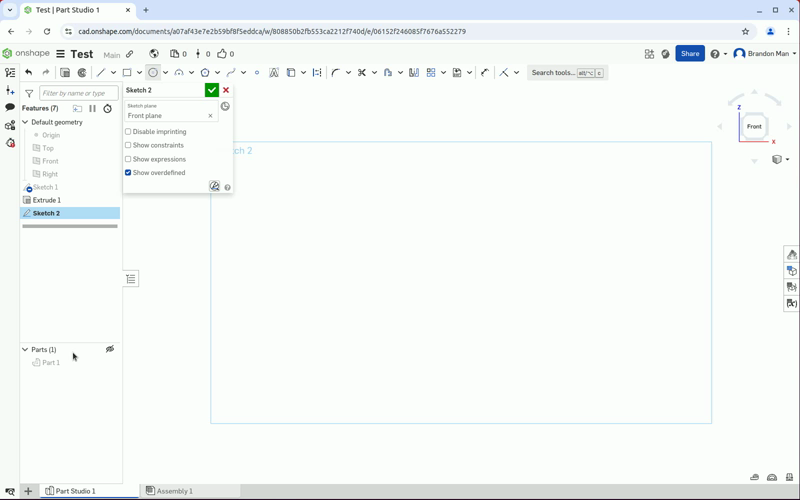
mouse_move(460, 282)
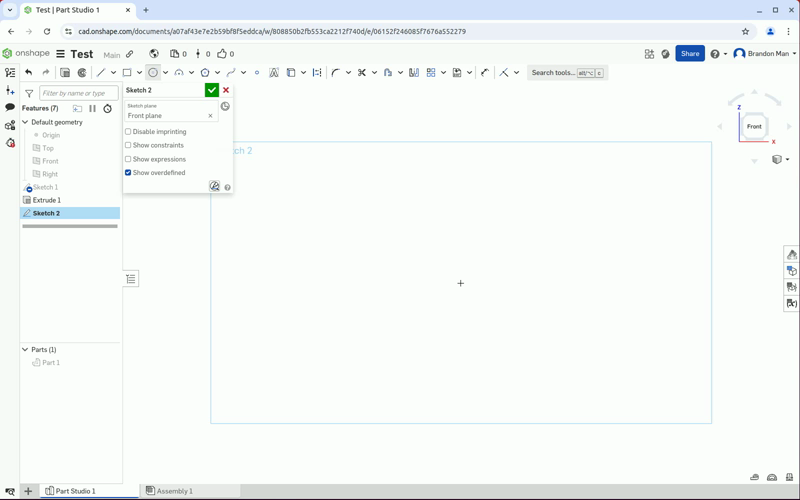
click(460, 282)
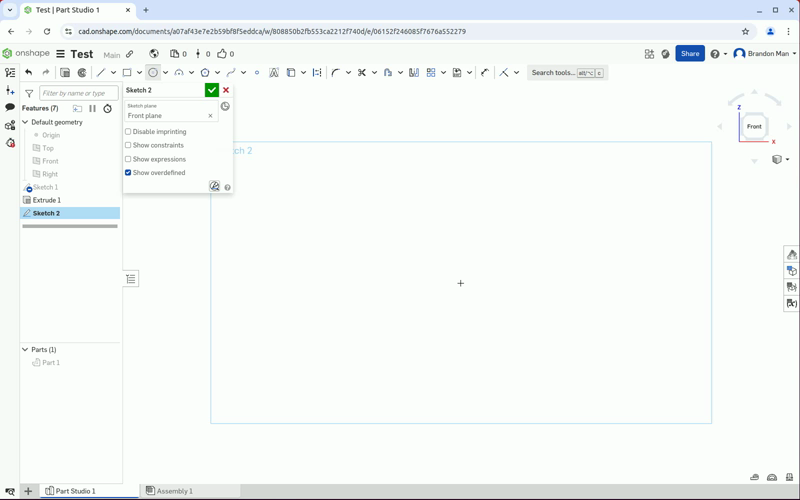
key_up(shift)
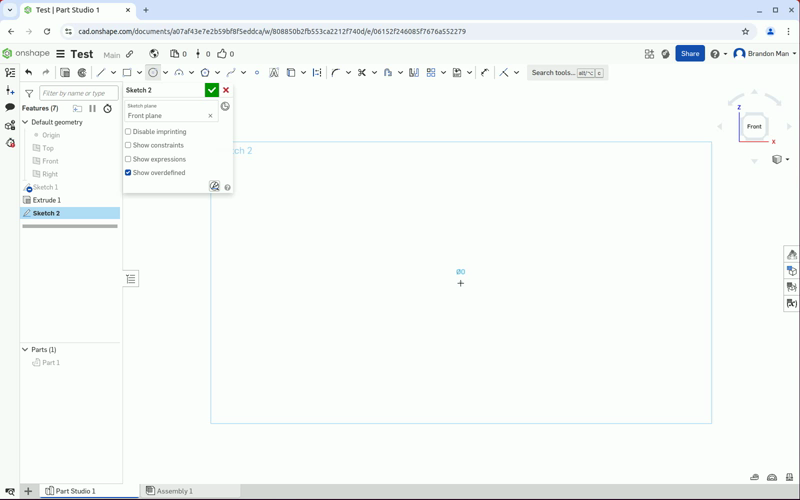
mouse_move(540, 282)
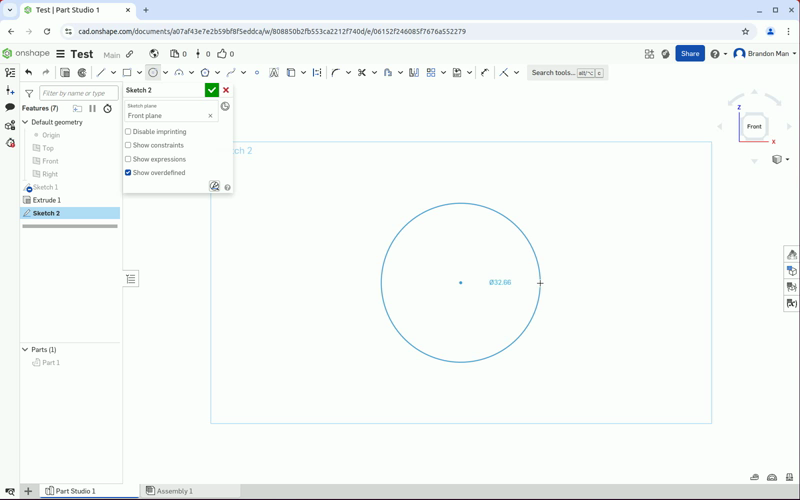
click(540, 282)
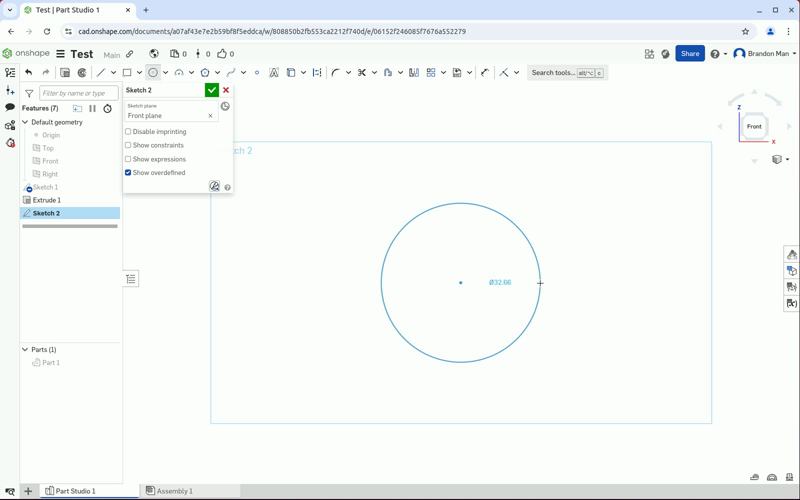
key(esc)
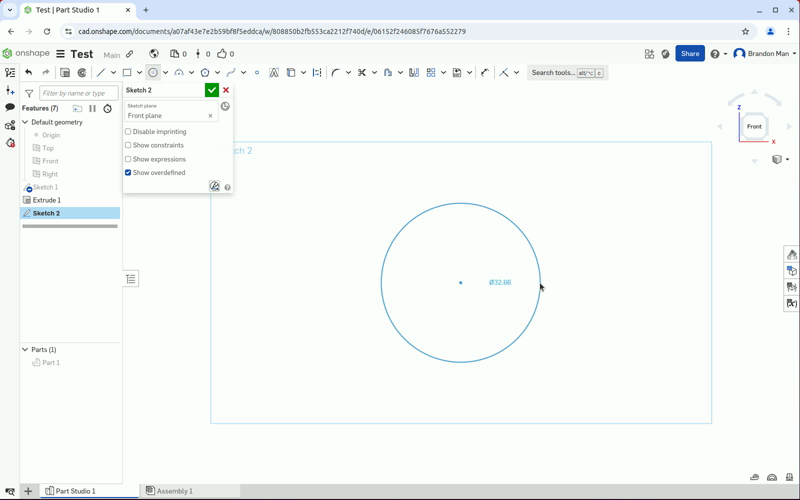
mouse_move(440, 265)
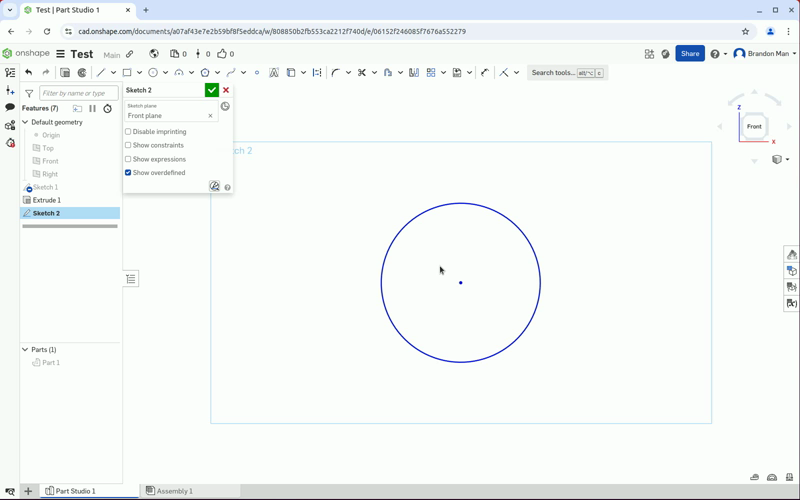
click(440, 265)
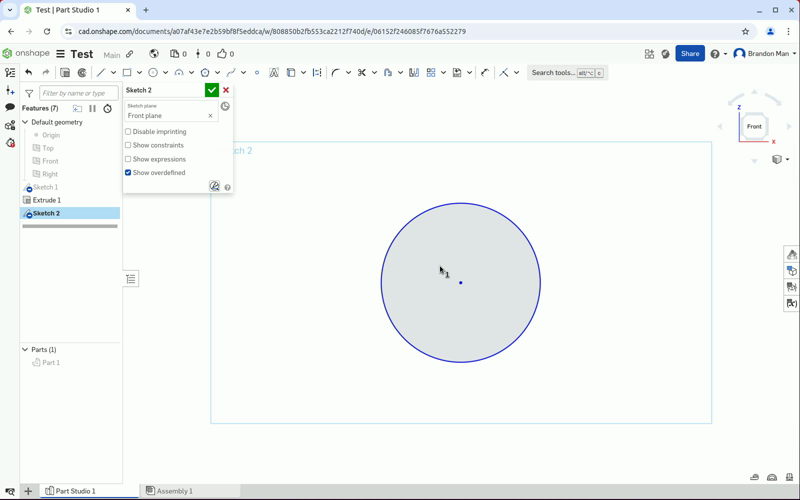
mouse_move(73, 352)
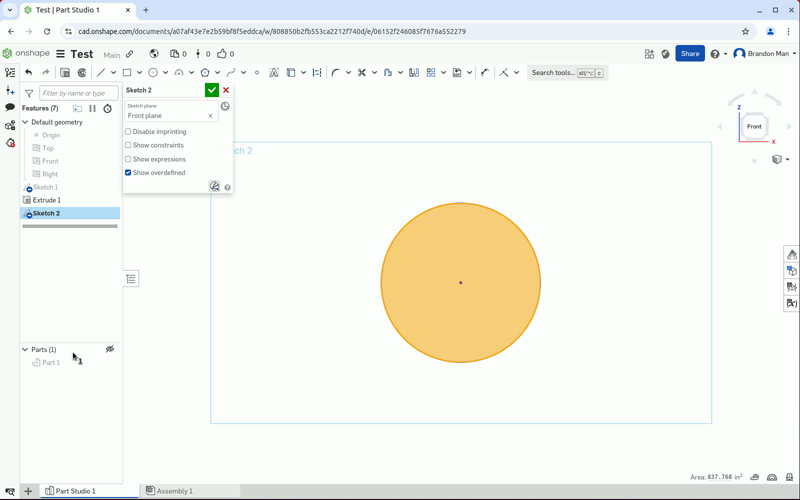
key(shift+y)
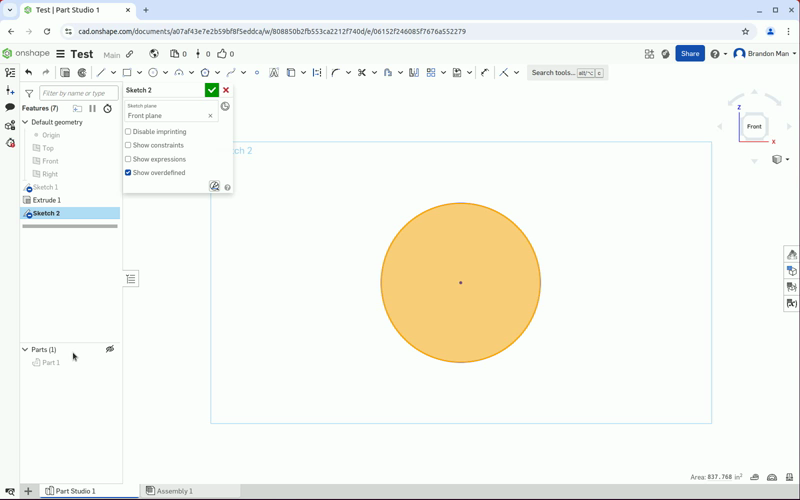
key(shift+e)
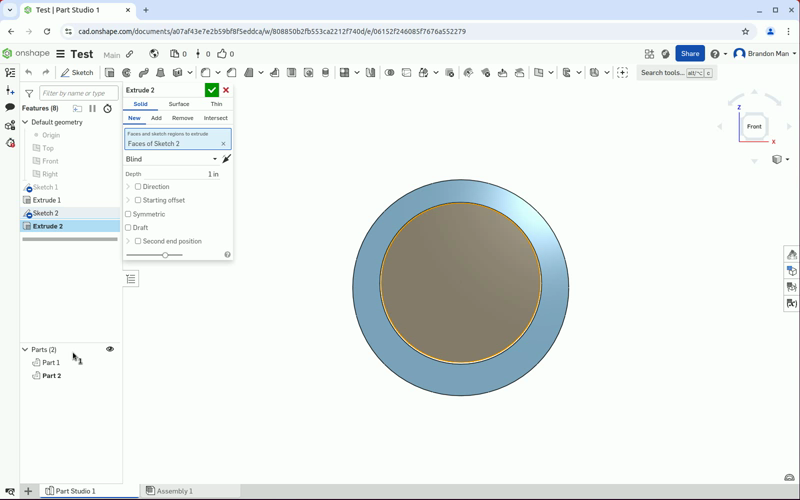
mouse_move(143, 106)
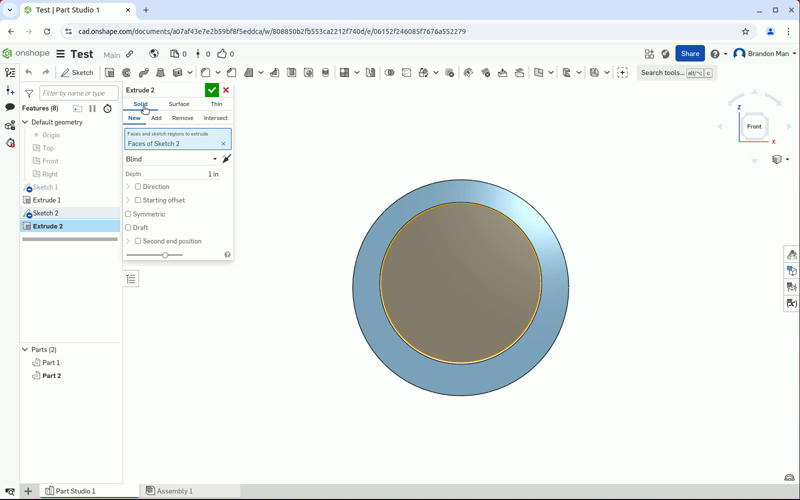
click(143, 106)
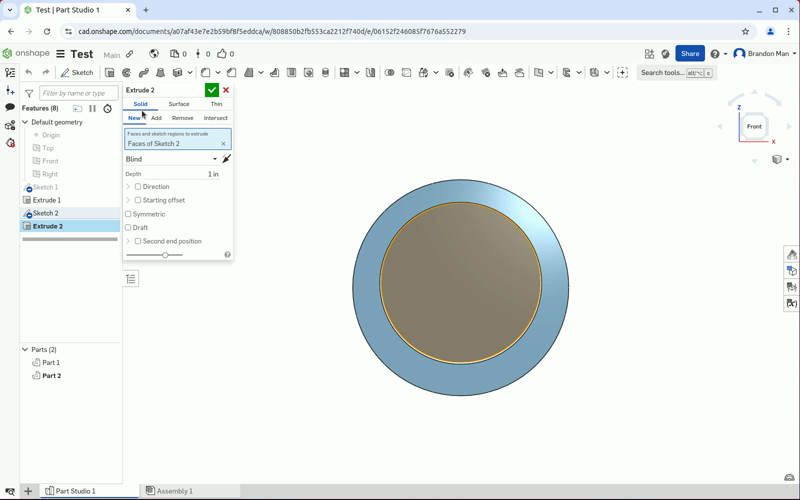
mouse_move(137, 120)
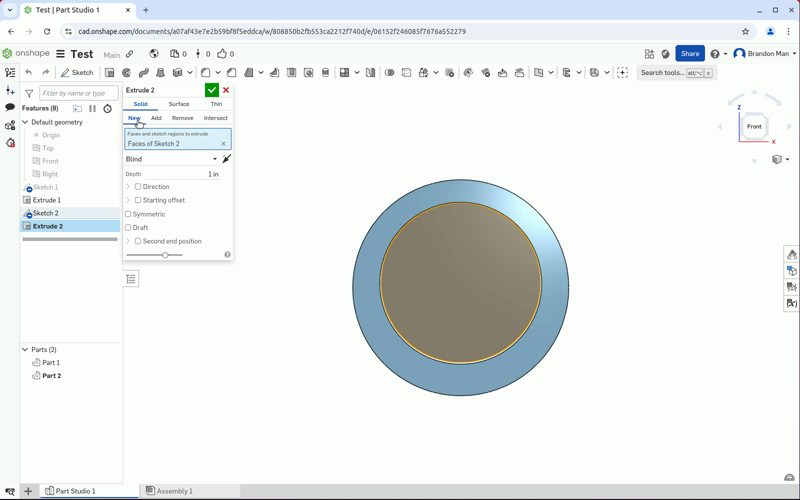
click(137, 120)
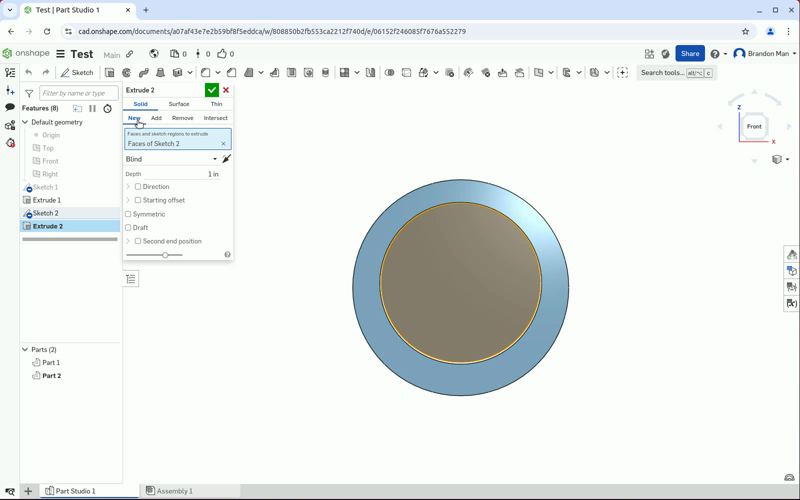
key(tab, 4)
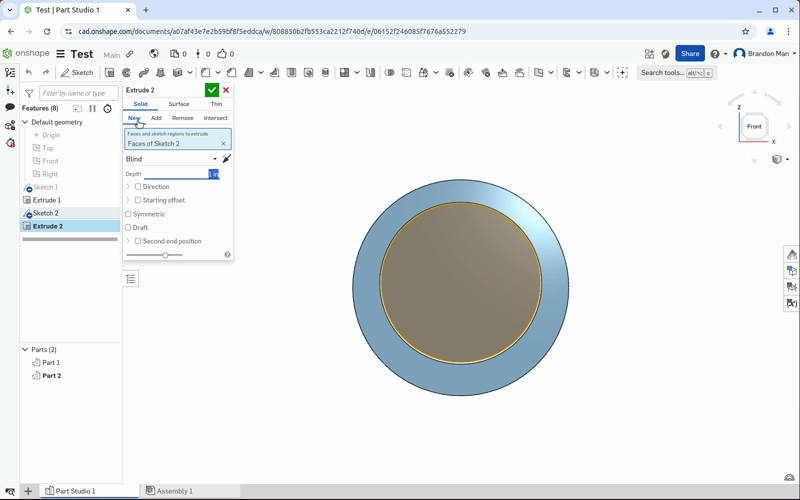
text(5.536)
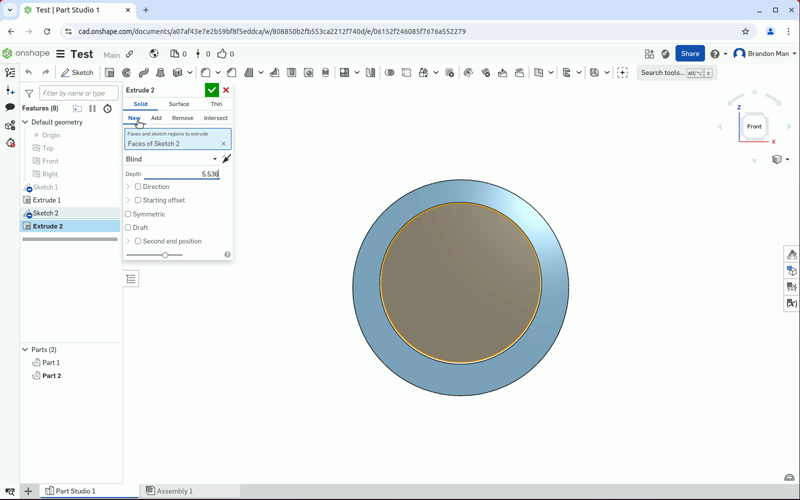
key(enter)
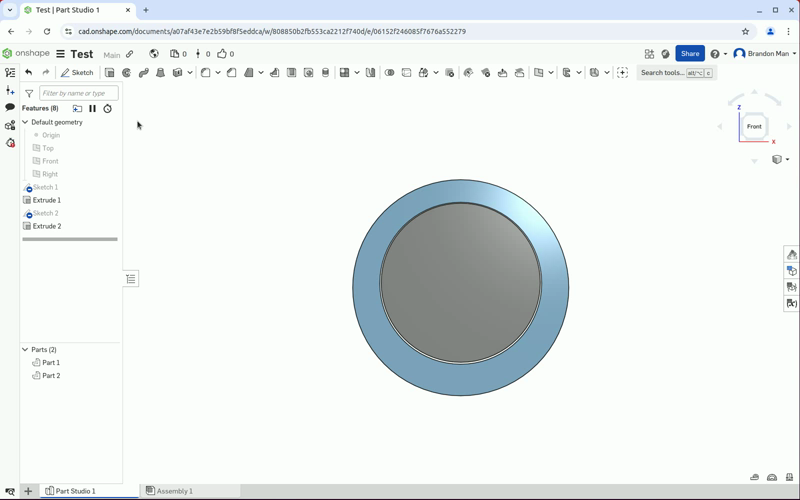
key(shift+h)
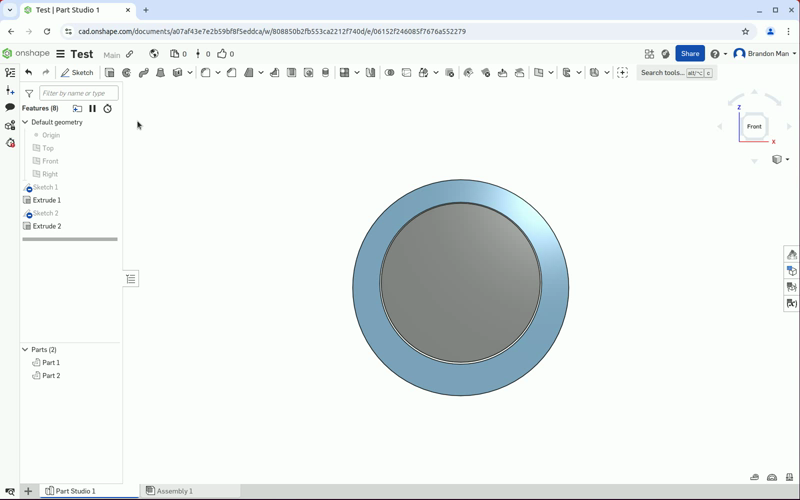
key(shift+h)
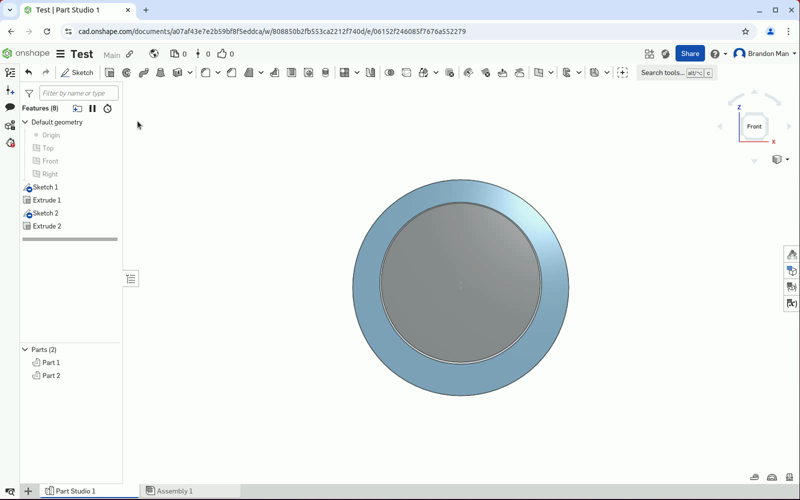
key(shift+7)
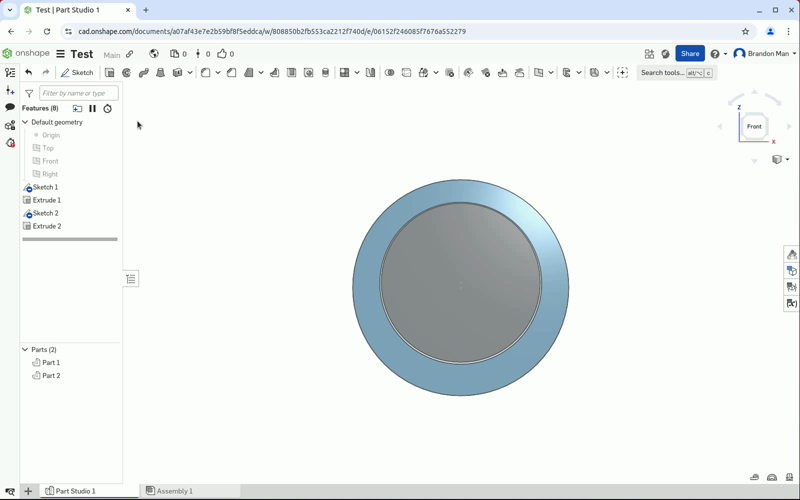
key(left, 2)
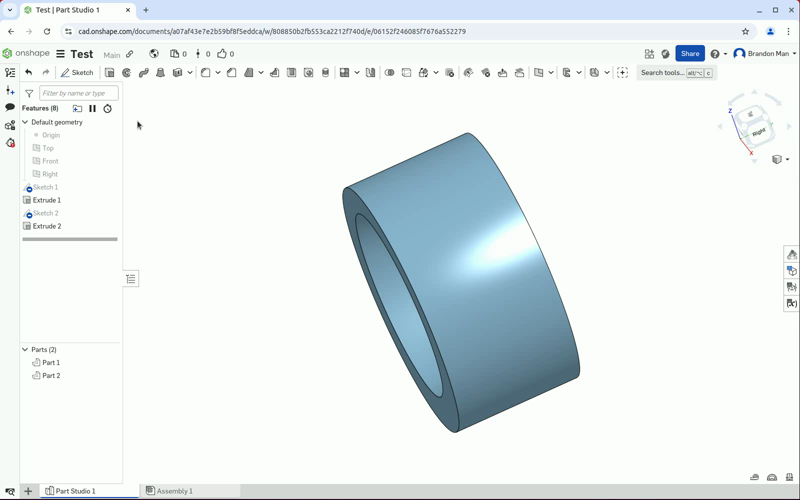
key(down, 2)
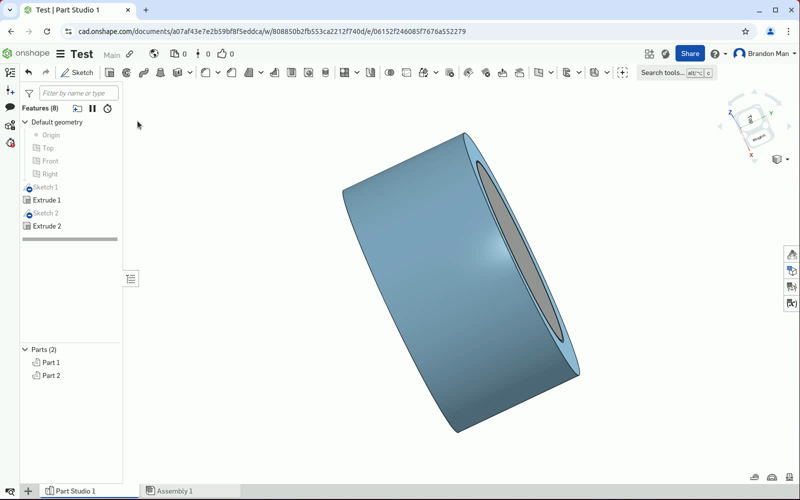
key(up, 2)
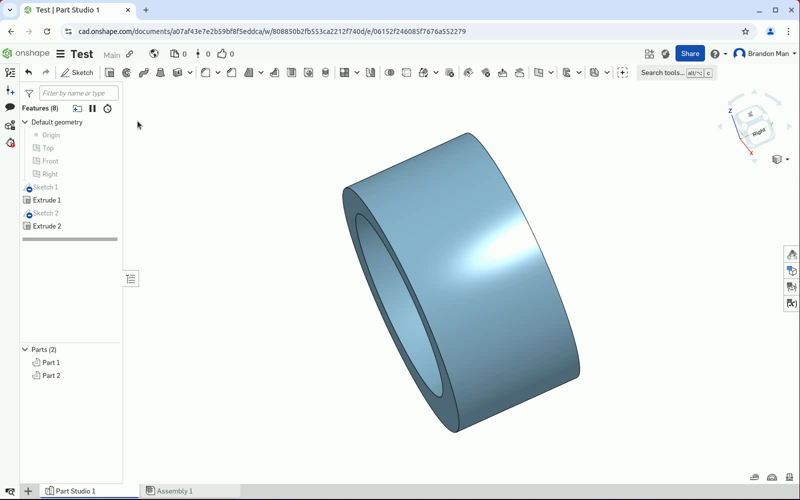
key(right, 2)
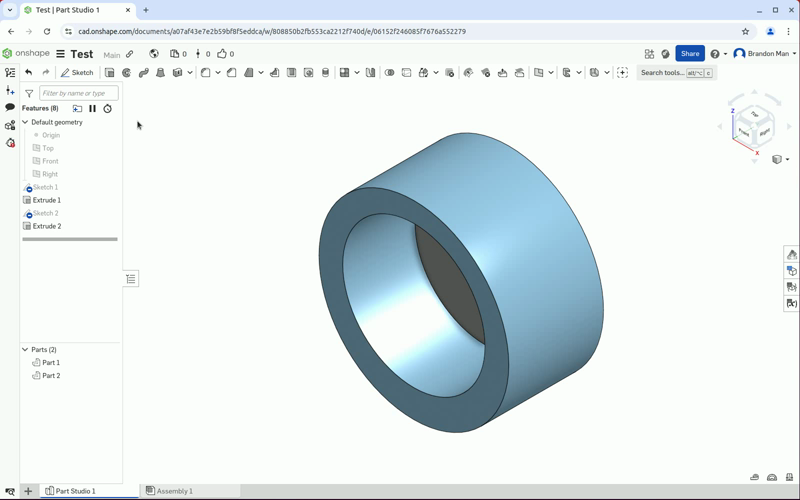
mouse_move(73, 189)
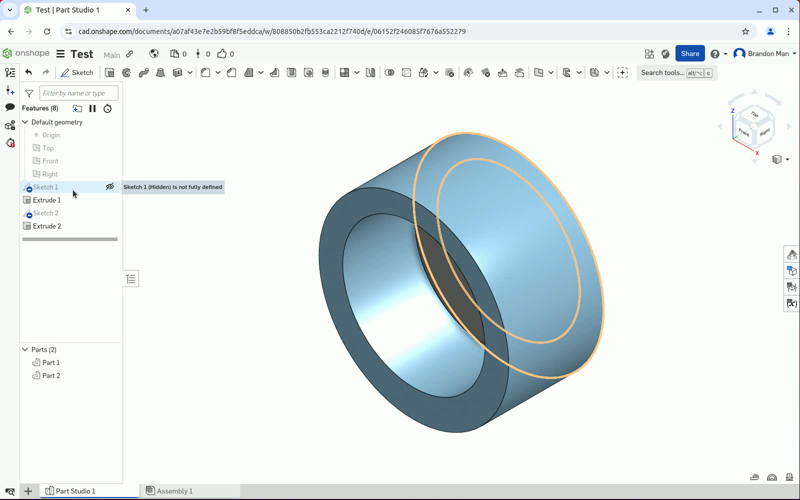
click(73, 189)